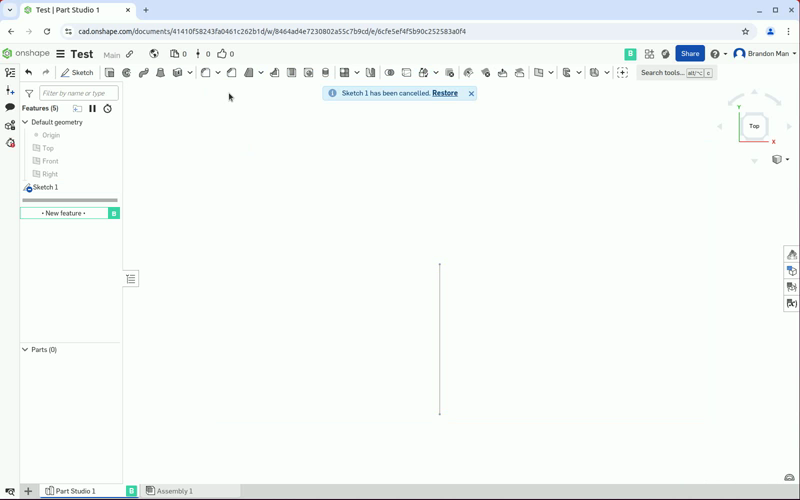
key(shift+h)
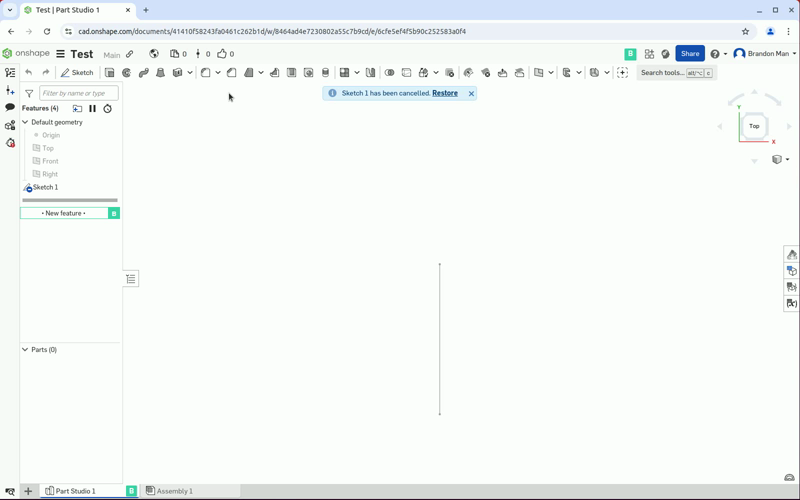
key(shift+s)
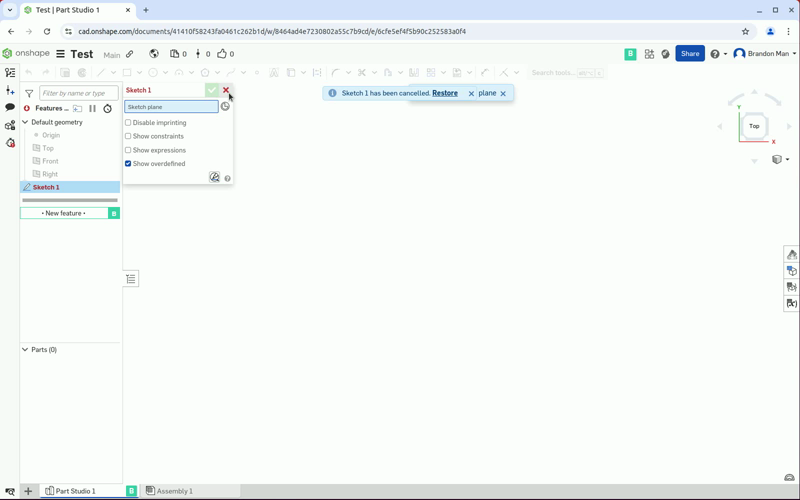
mouse_move(73, 150)
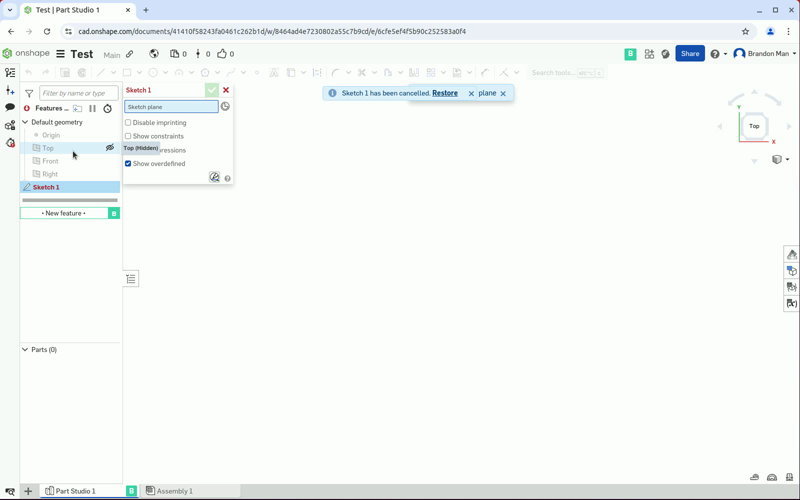
click(73, 150)
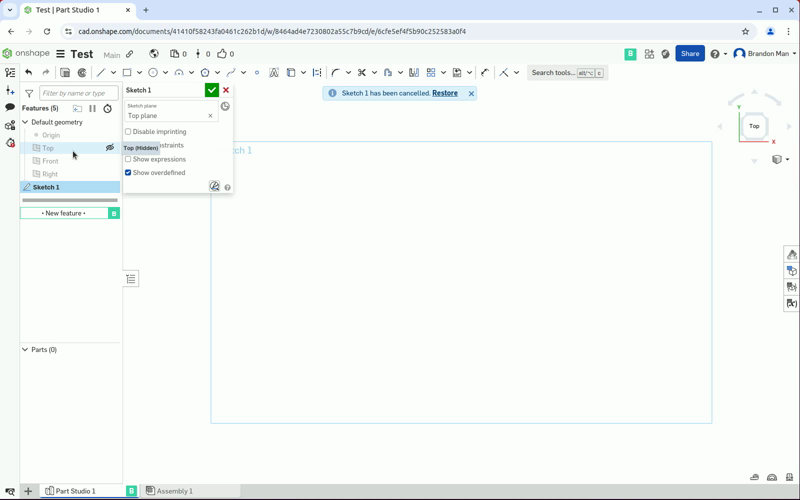
mouse_move(73, 352)
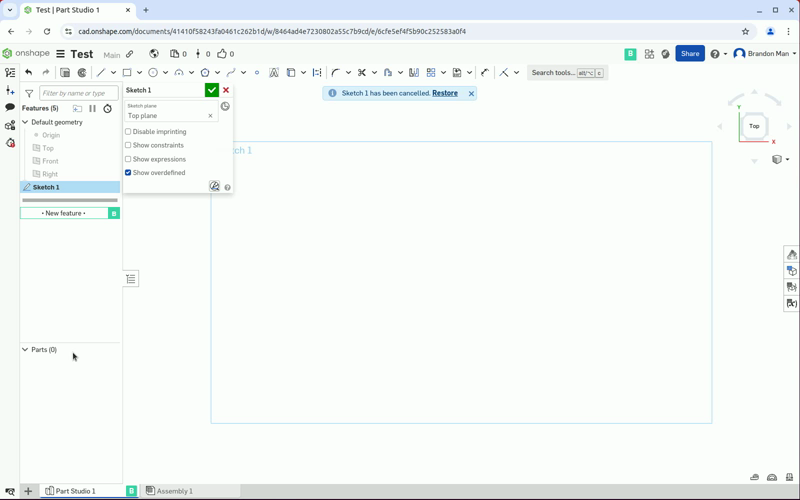
key(y)
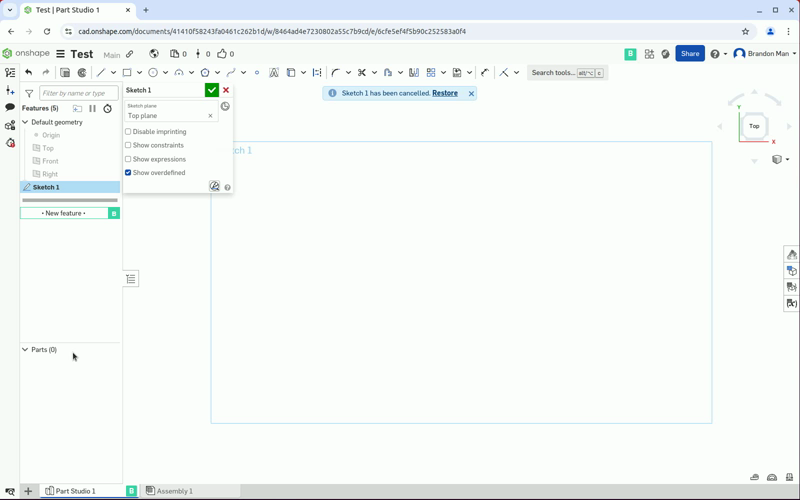
key(c)
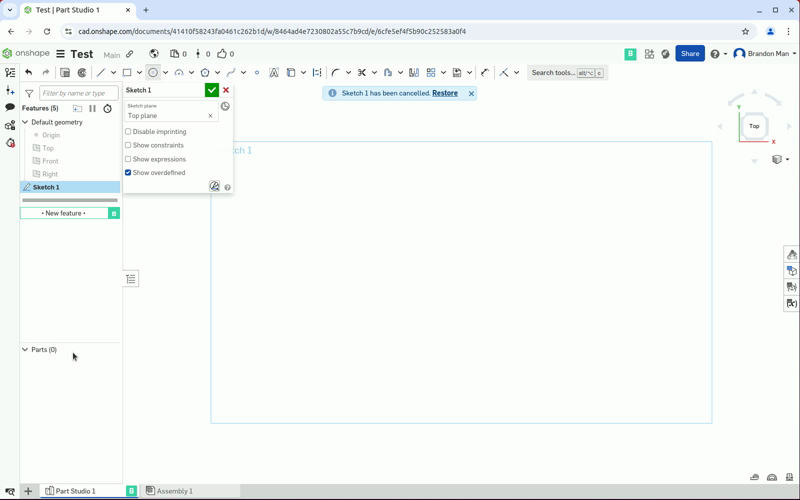
key_down(shift)
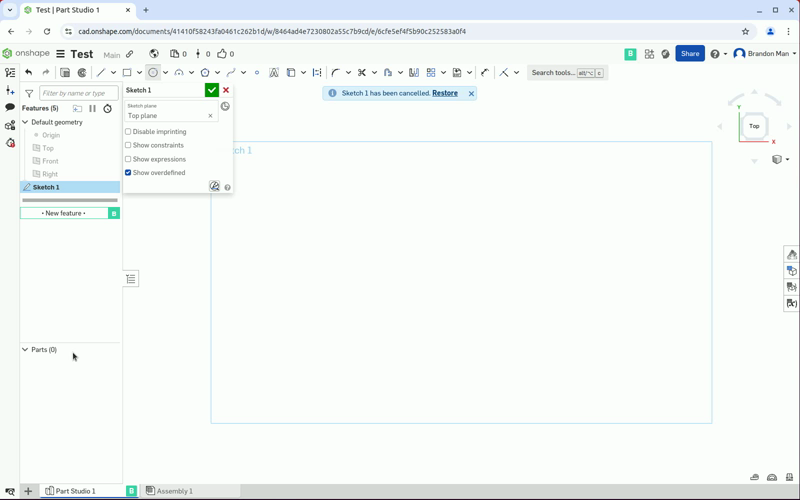
mouse_move(461, 282)
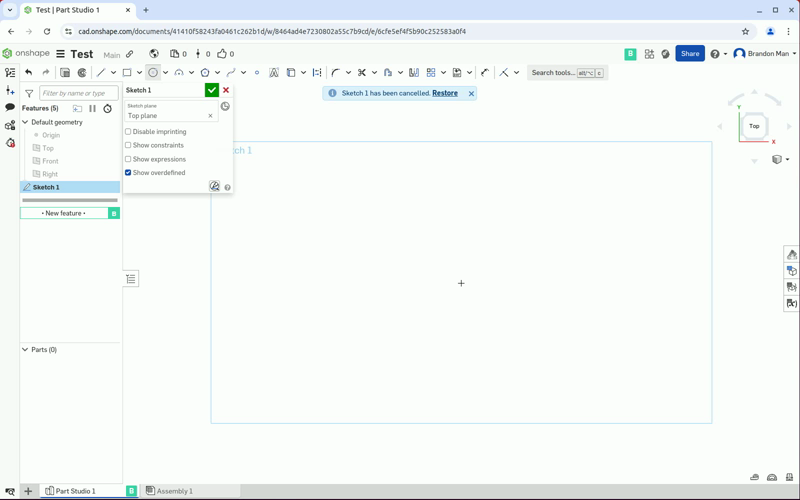
click(461, 282)
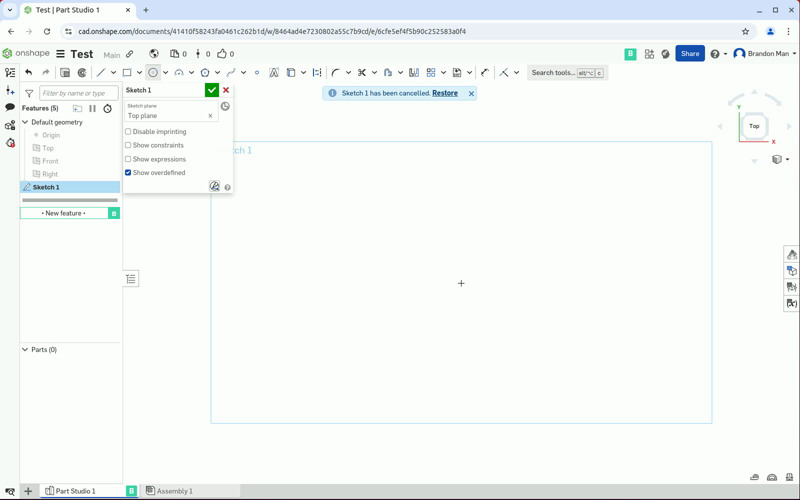
key_up(shift)
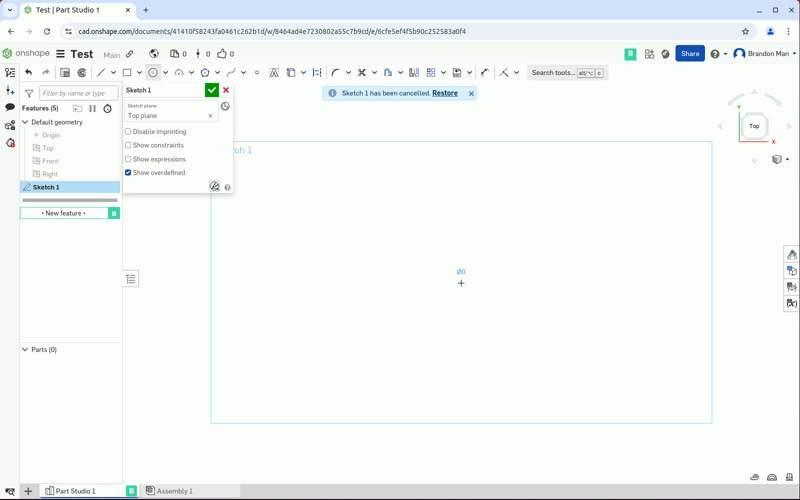
mouse_move(574, 282)
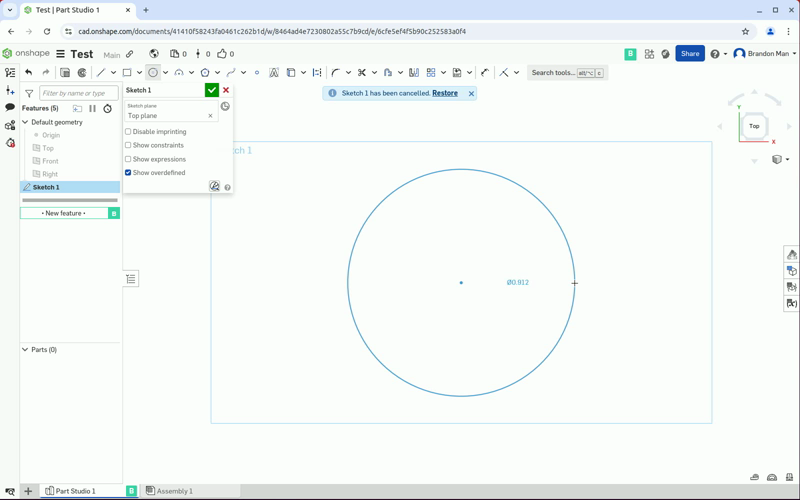
click(574, 282)
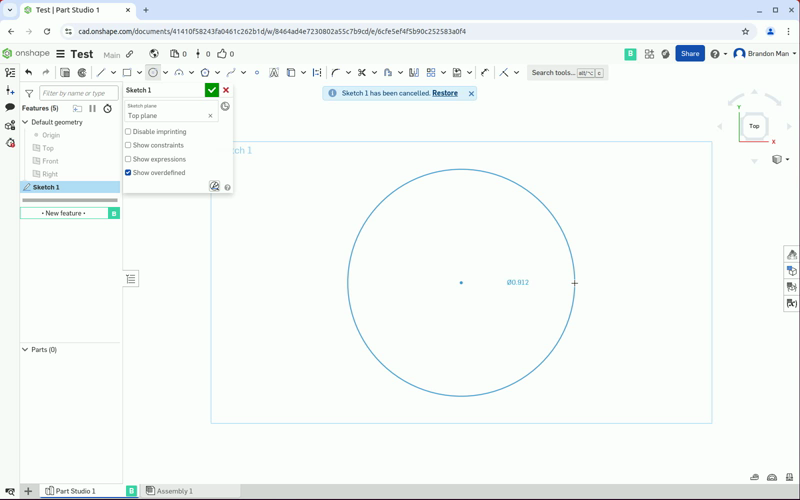
key(esc)
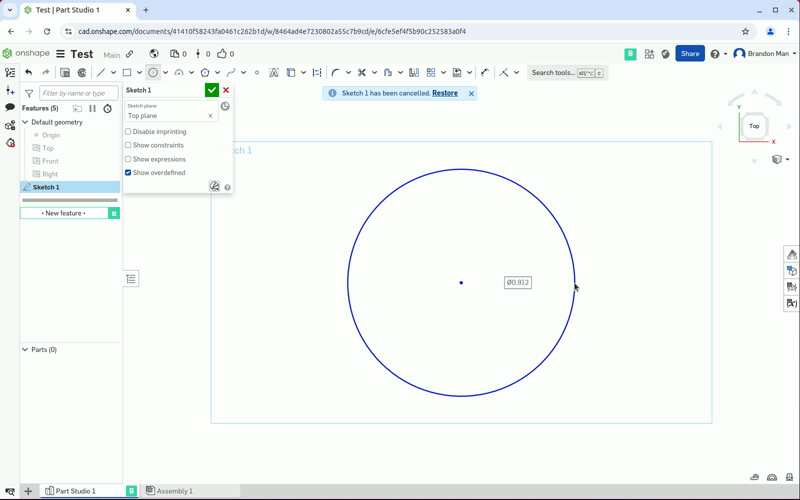
mouse_move(474, 235)
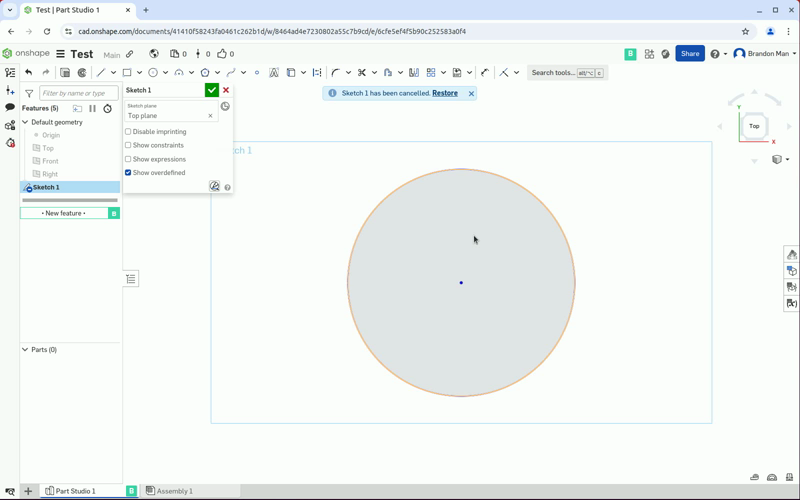
click(474, 235)
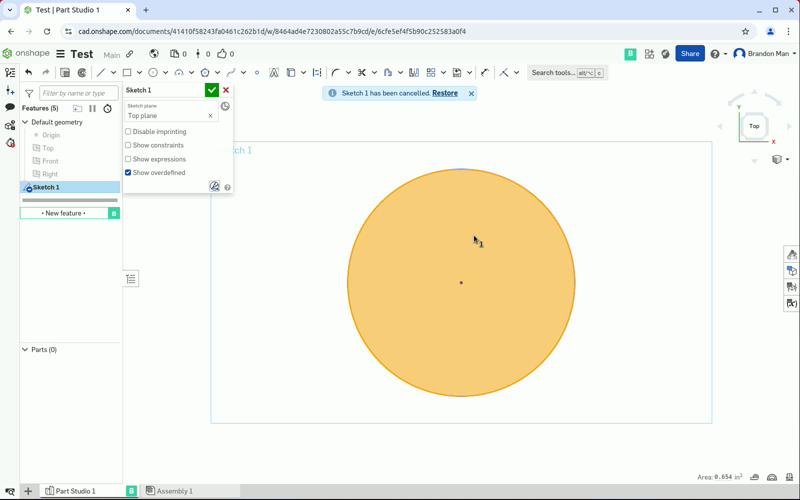
mouse_move(73, 352)
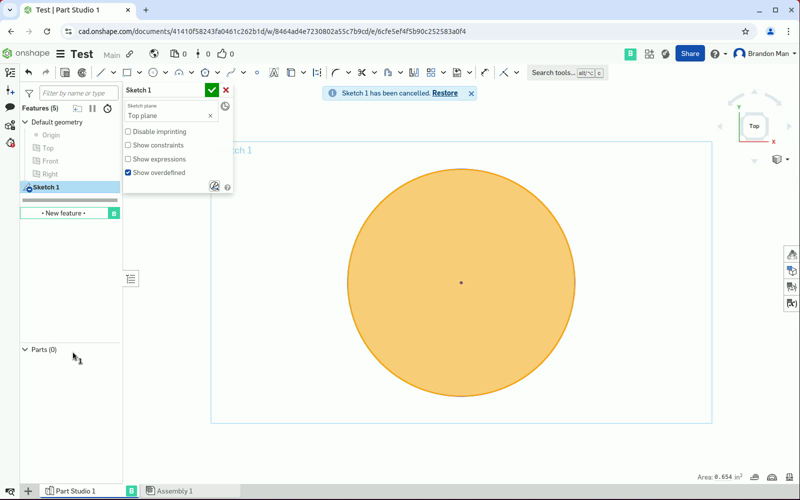
key(shift+y)
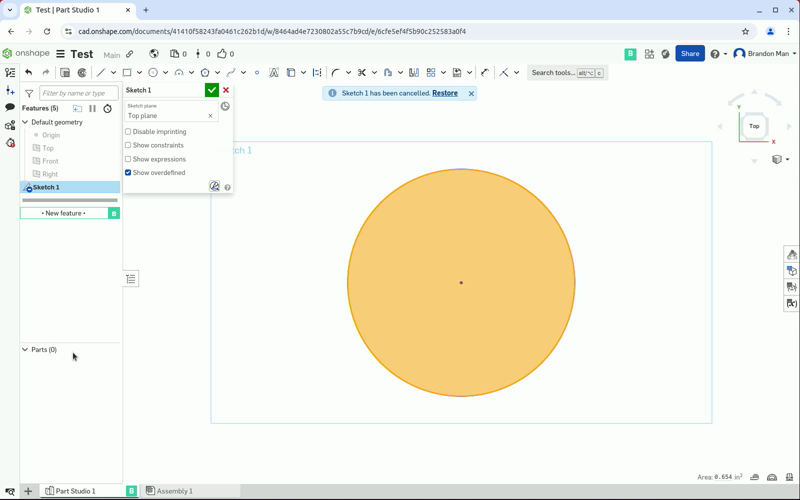
key(shift+e)
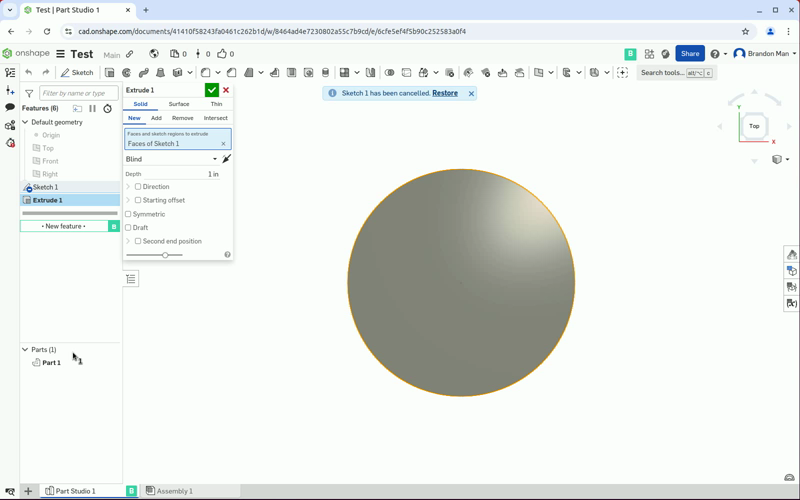
mouse_move(143, 106)
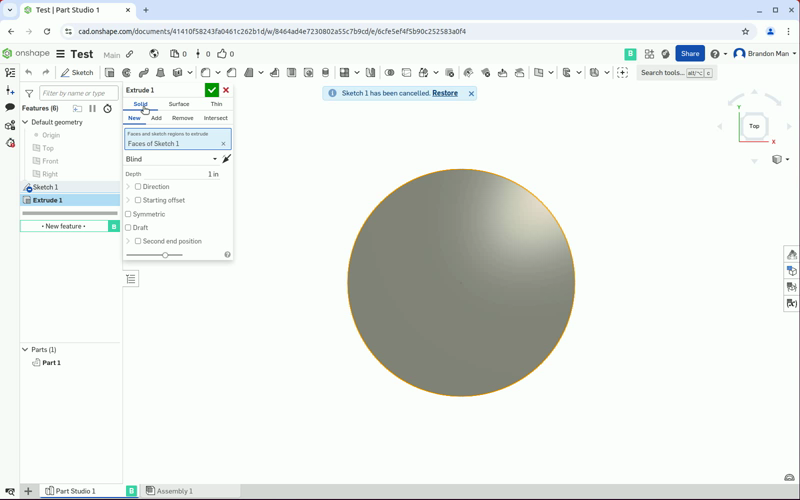
click(143, 106)
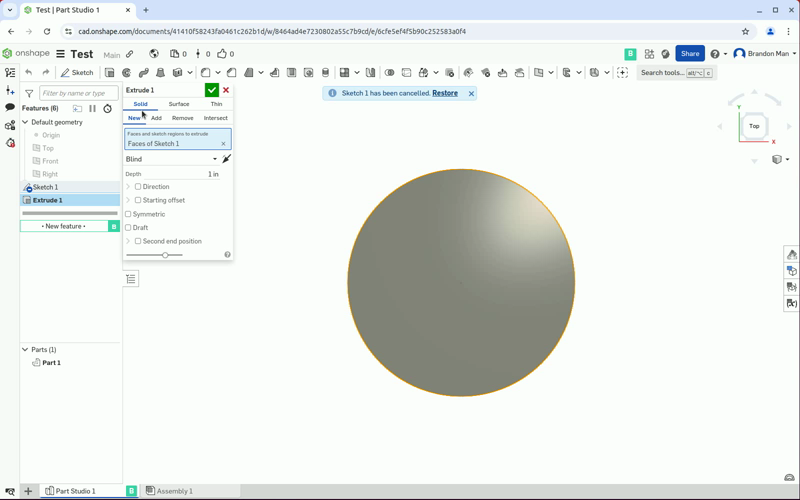
mouse_move(137, 120)
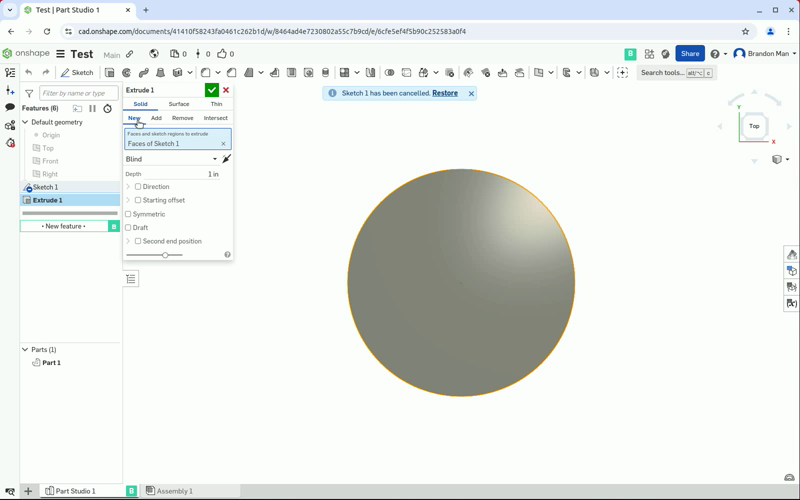
click(137, 120)
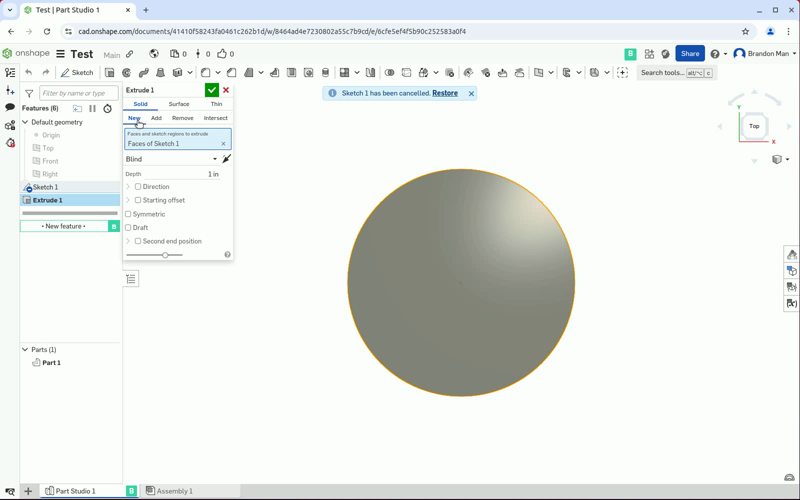
key(tab, 4)
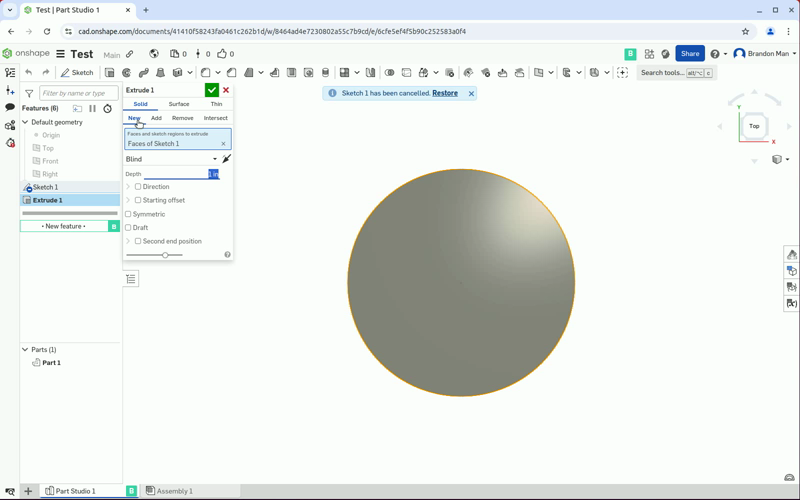
text(0.452)
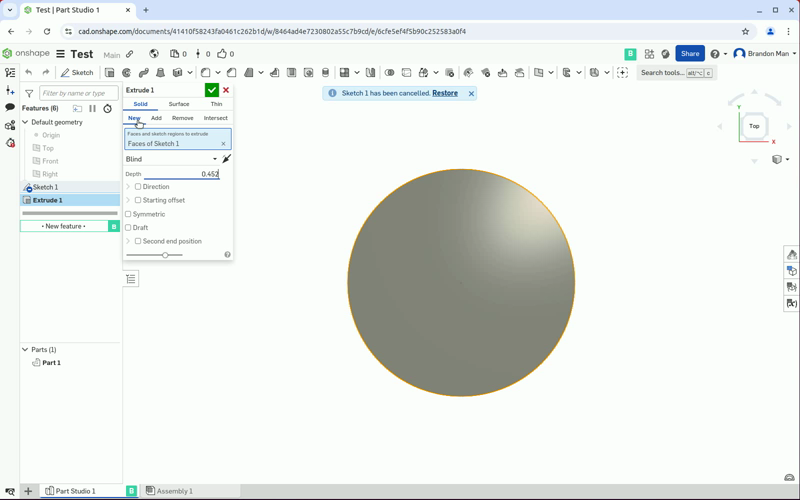
key(enter)
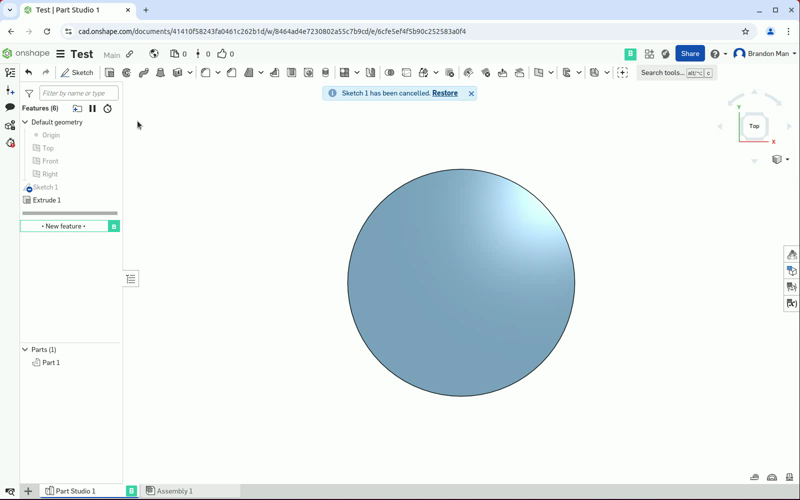
key(shift+h)
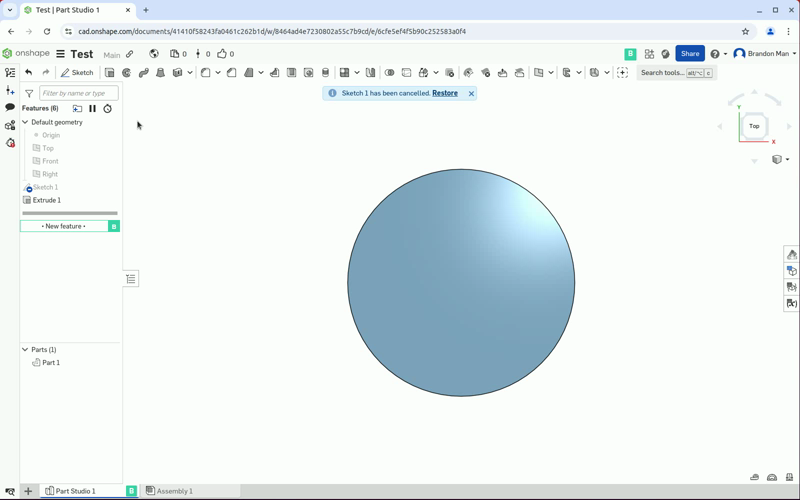
key(shift+h)
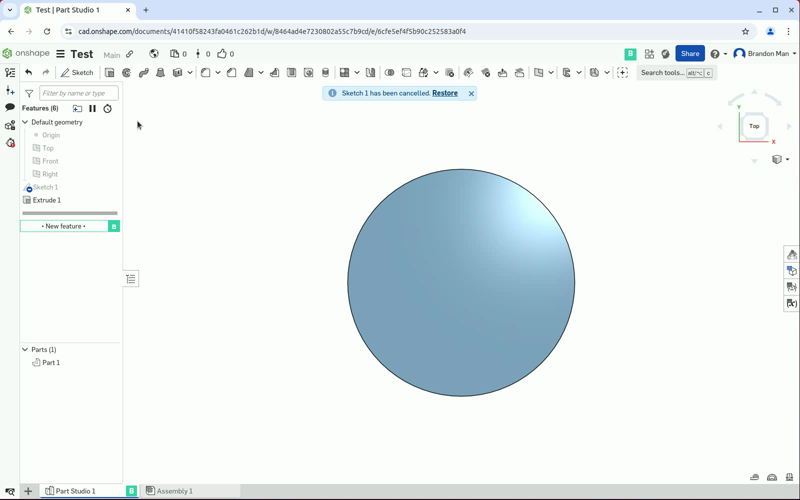
mouse_move(73, 189)
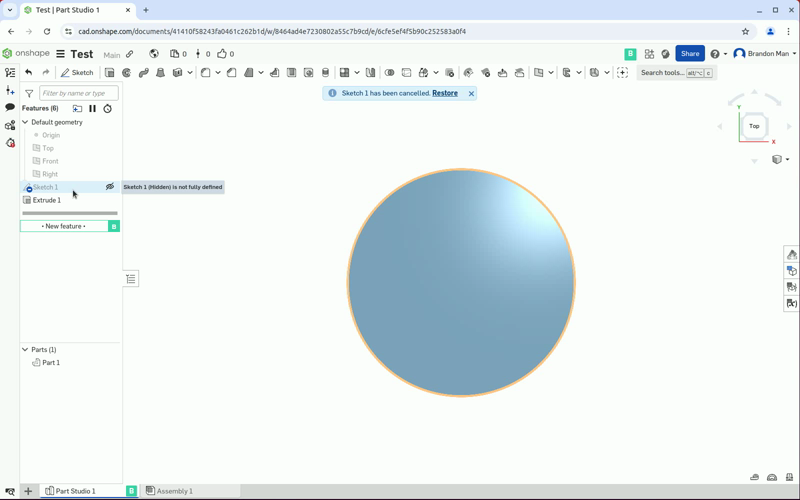
click(73, 189)
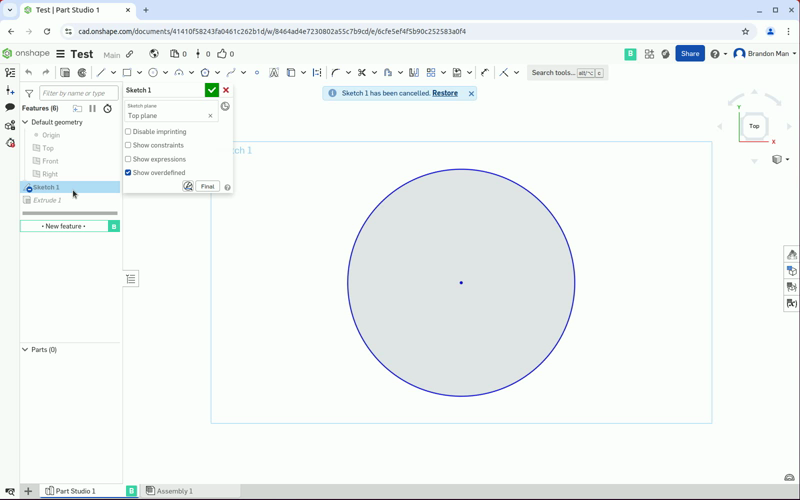
mouse_move(229, 92)
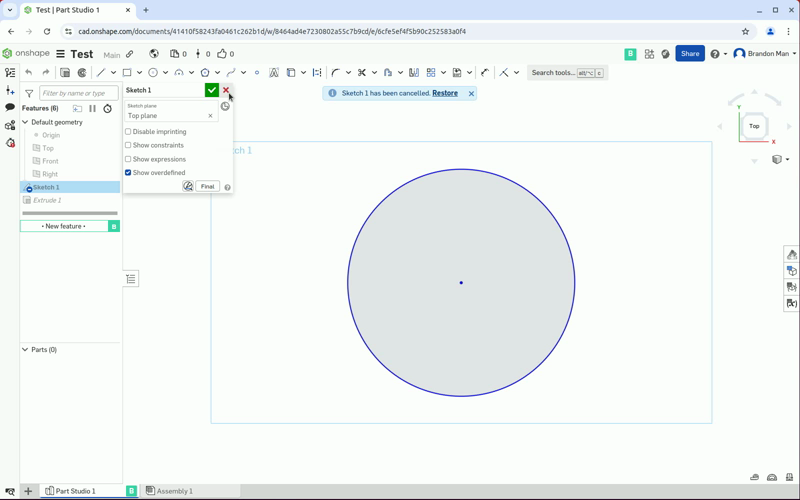
click(229, 92)
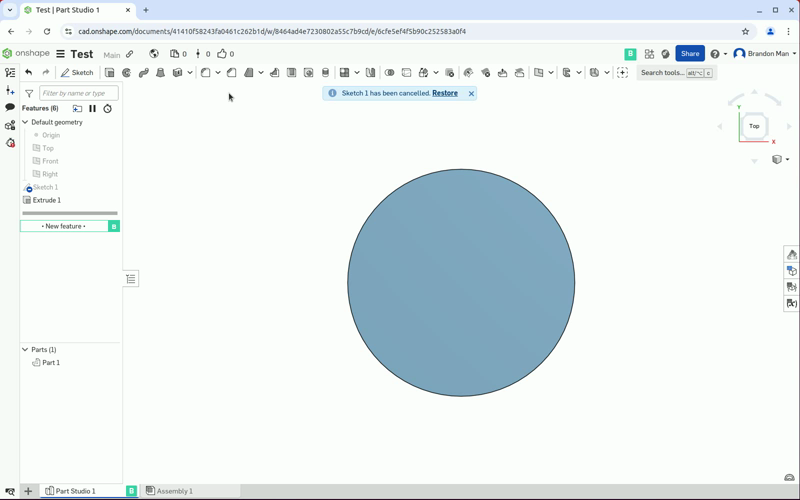
mouse_move(541, 75)
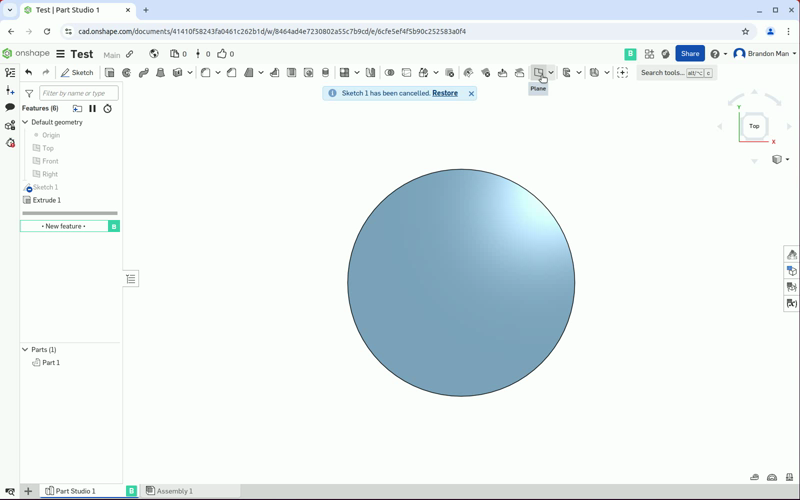
click(541, 75)
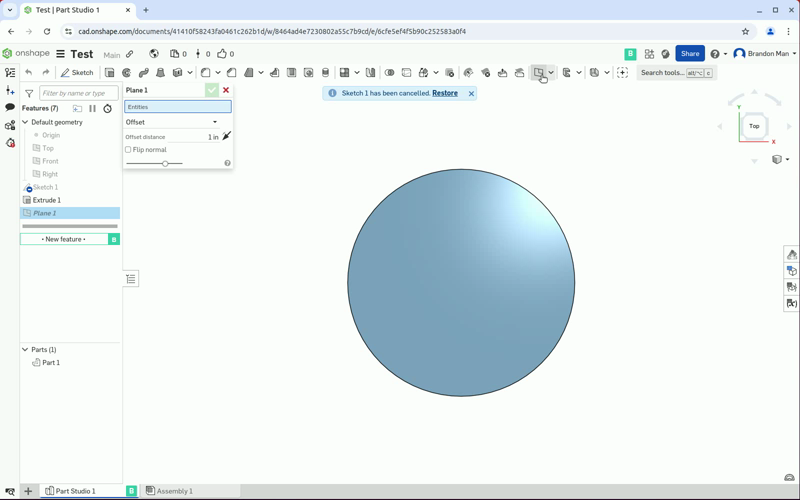
mouse_move(73, 150)
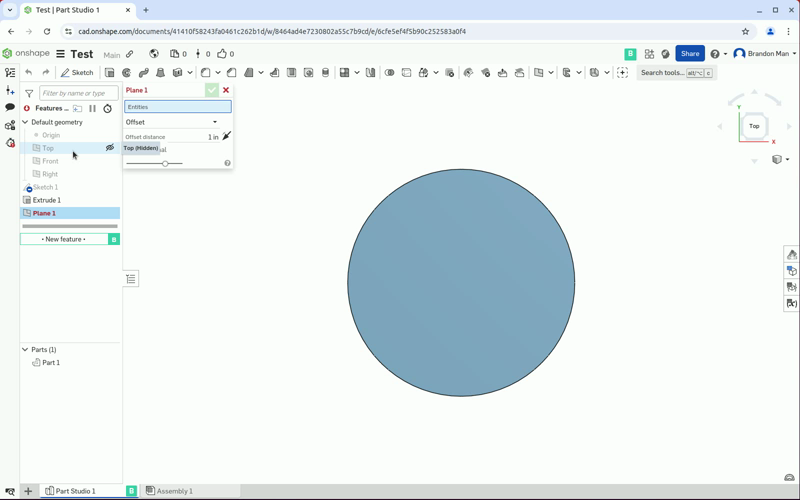
click(73, 150)
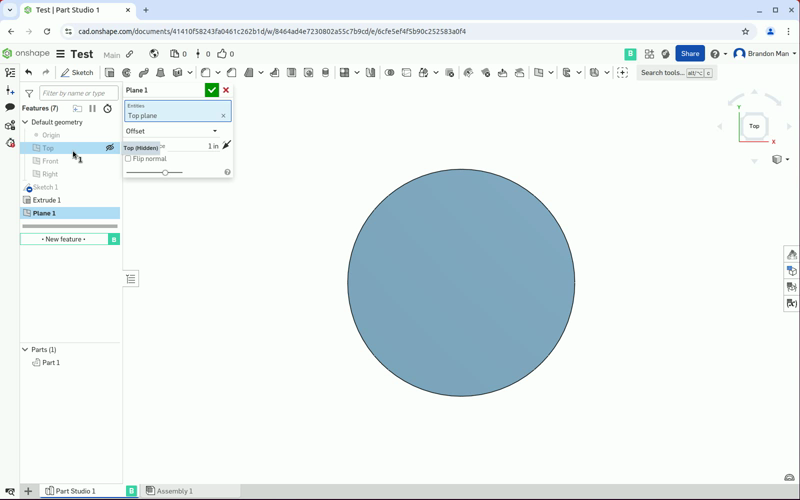
key(tab, 2)
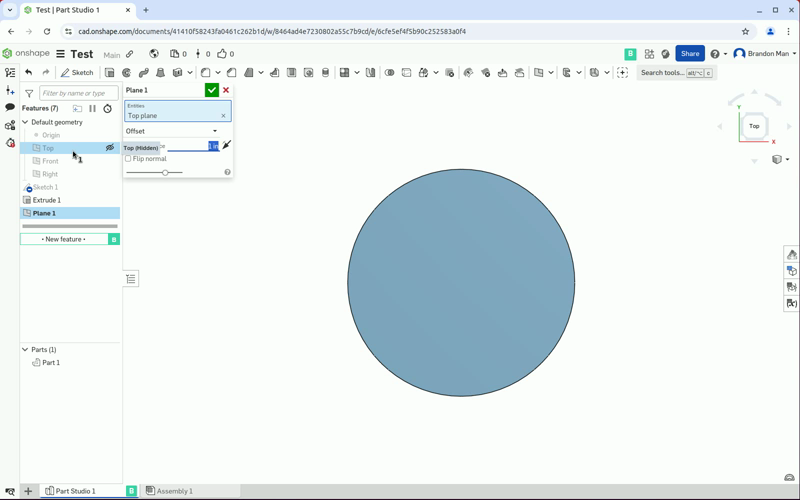
text(0.452)
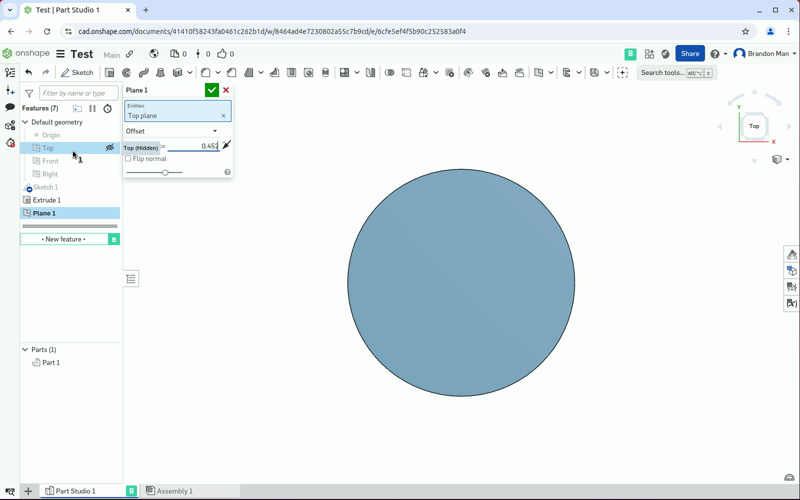
key(enter, 2)
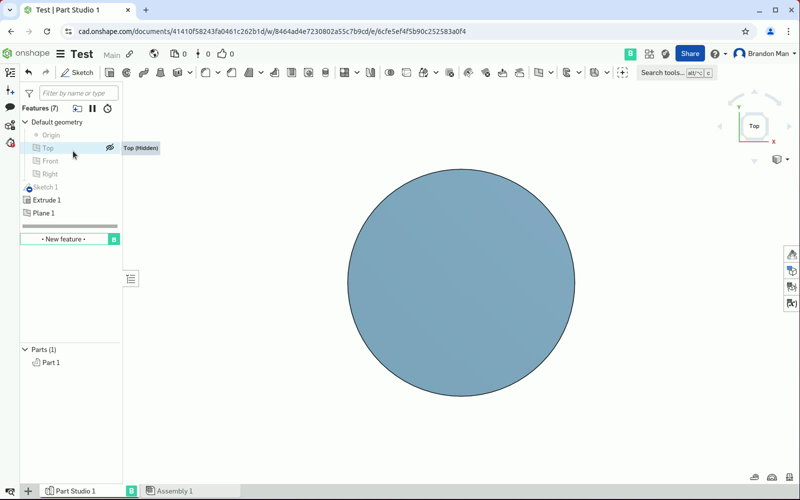
key(shift+s)
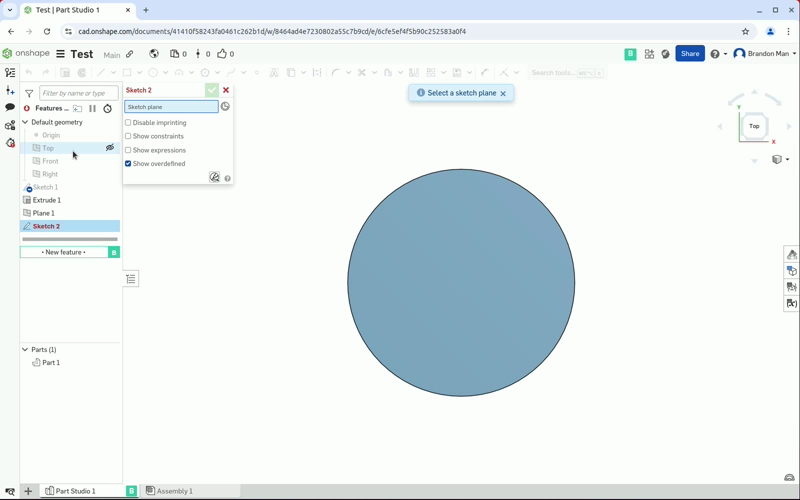
mouse_move(73, 215)
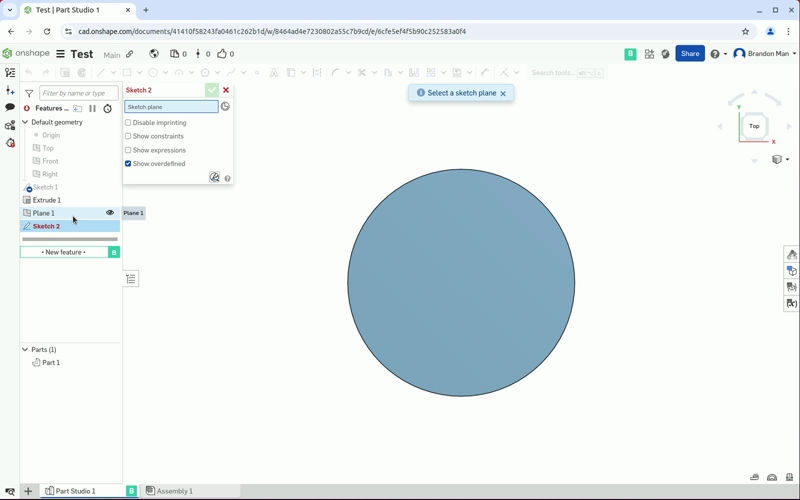
click(73, 215)
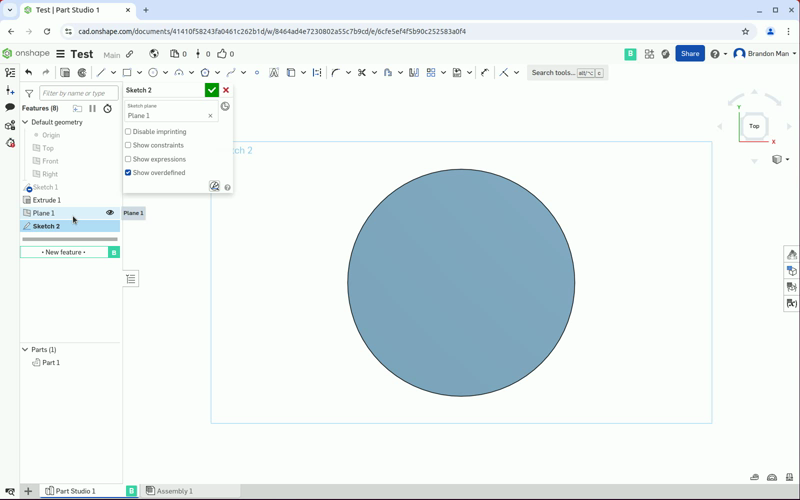
mouse_move(73, 352)
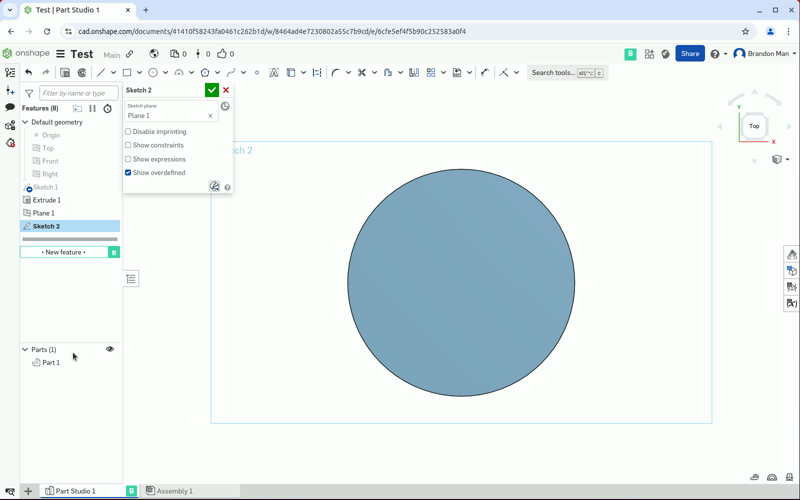
key(y)
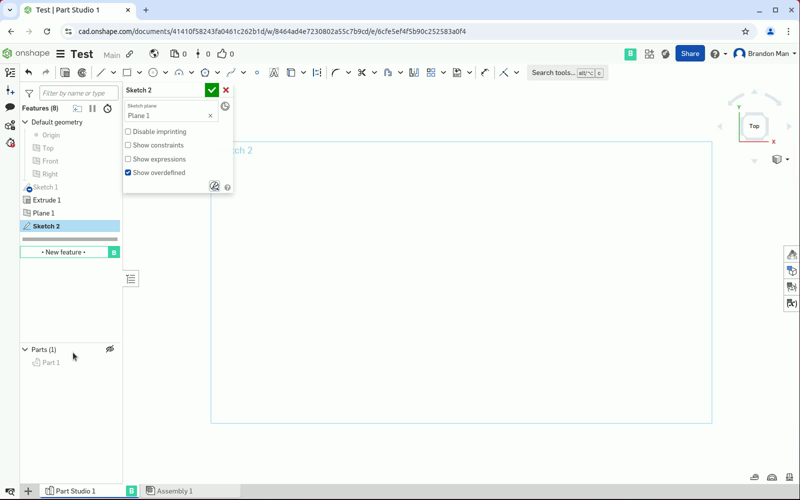
key(c)
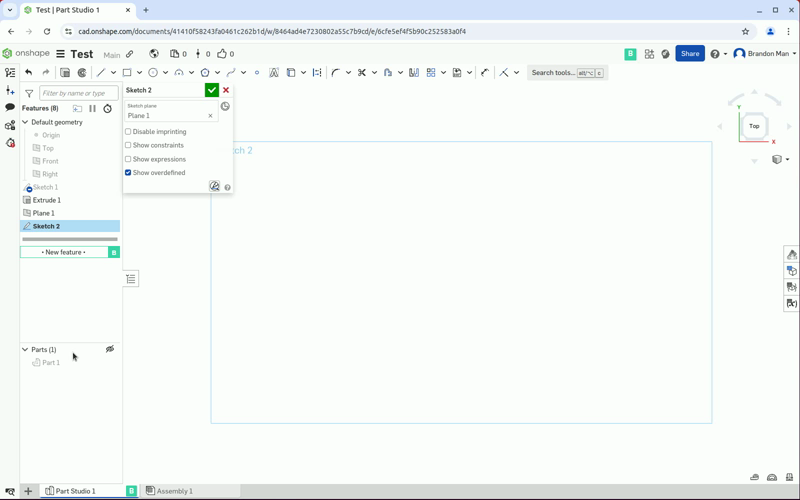
key_down(shift)
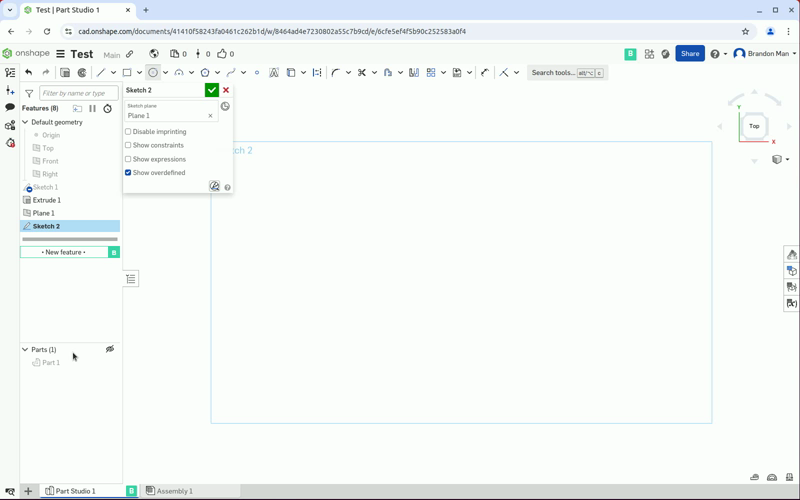
mouse_move(461, 282)
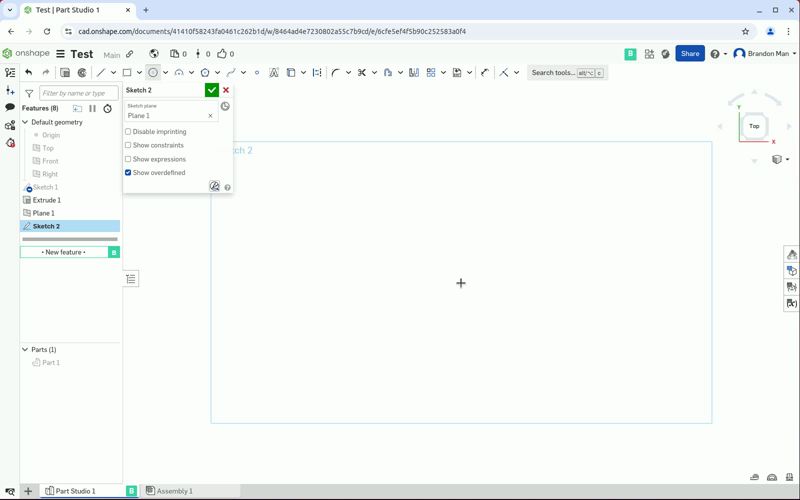
click(461, 282)
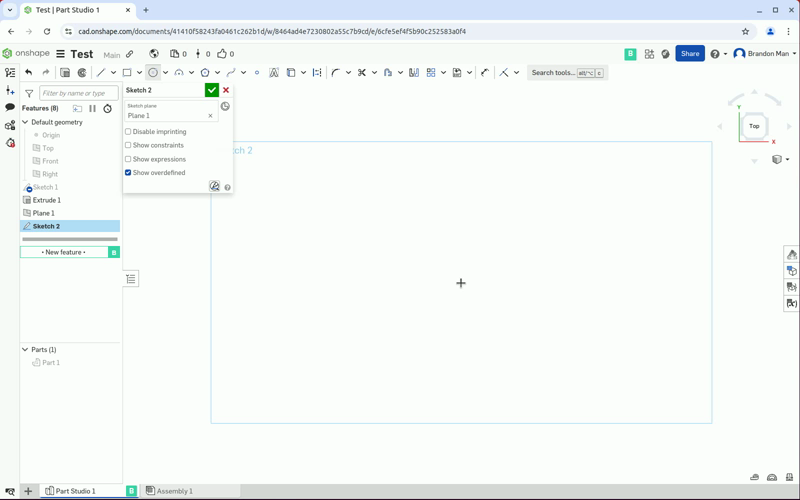
key_up(shift)
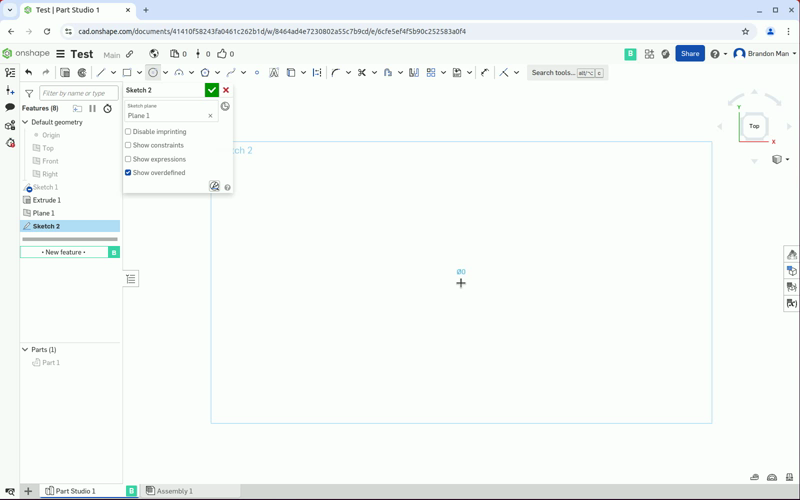
mouse_move(544, 282)
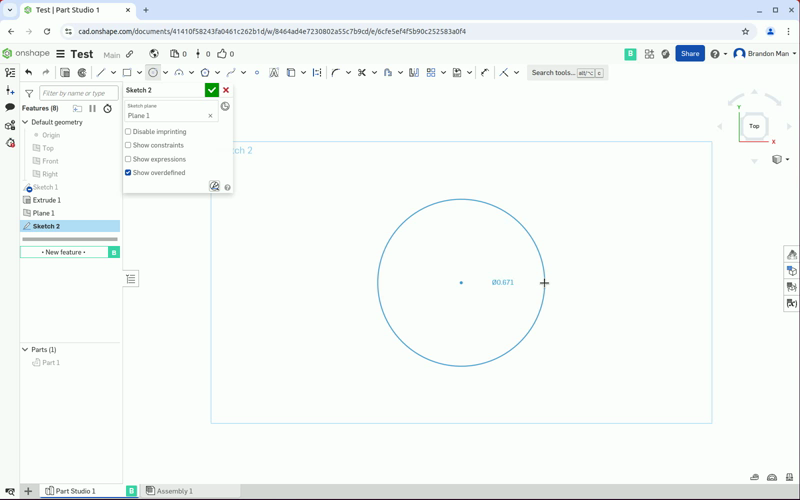
click(544, 282)
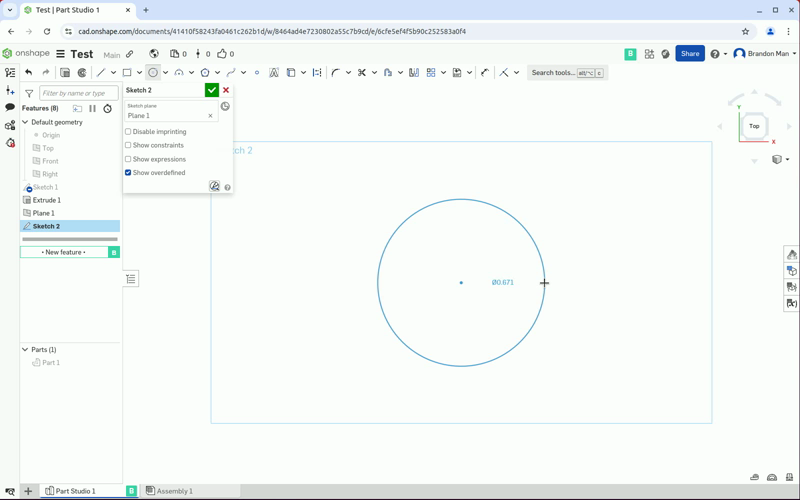
key(esc)
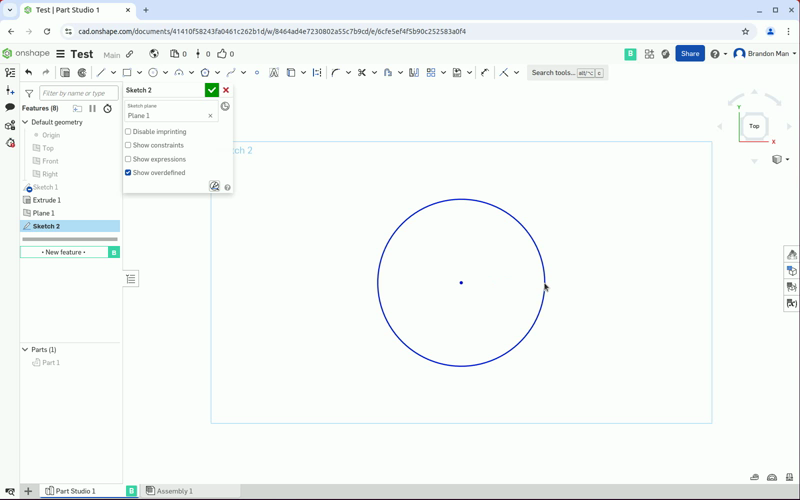
mouse_move(403, 255)
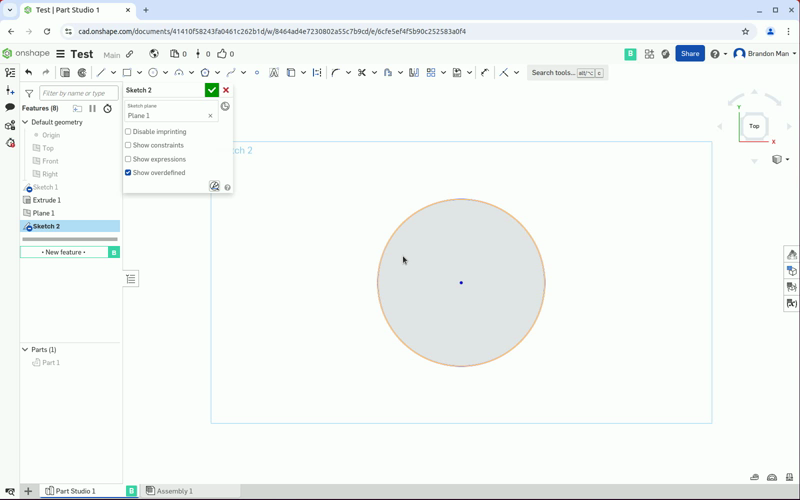
click(403, 255)
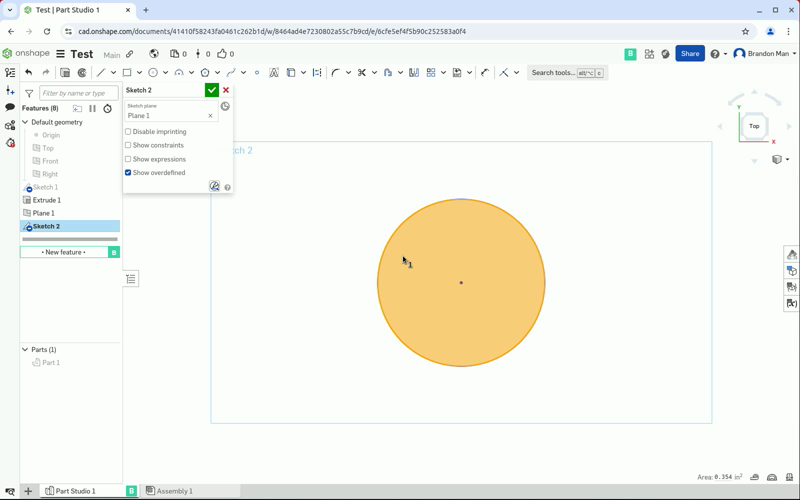
mouse_move(73, 352)
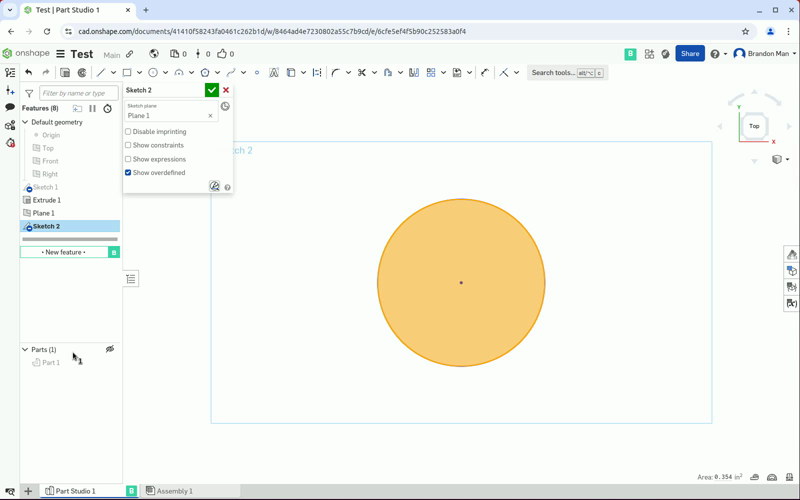
key(shift+y)
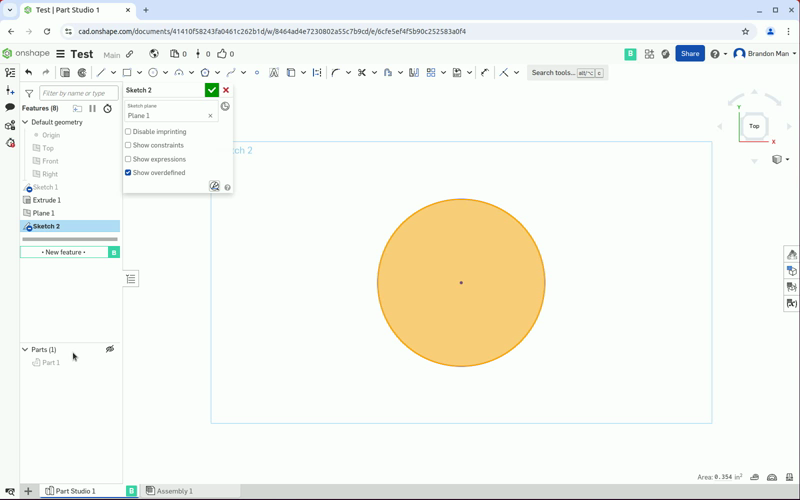
key(shift+e)
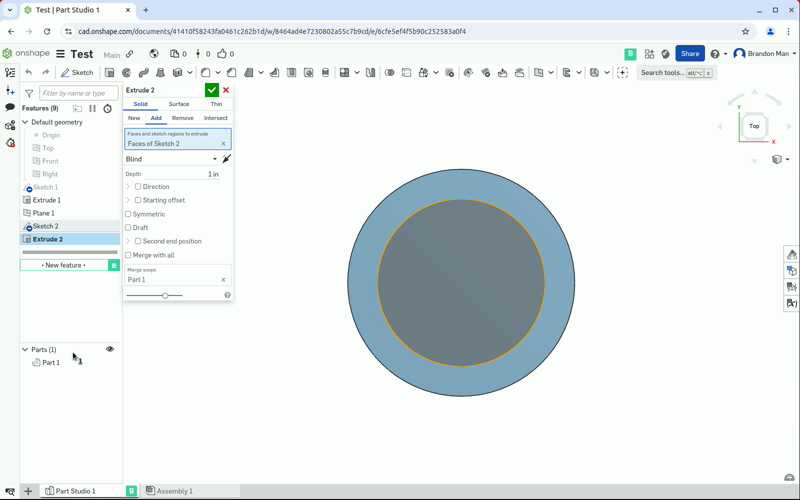
mouse_move(143, 106)
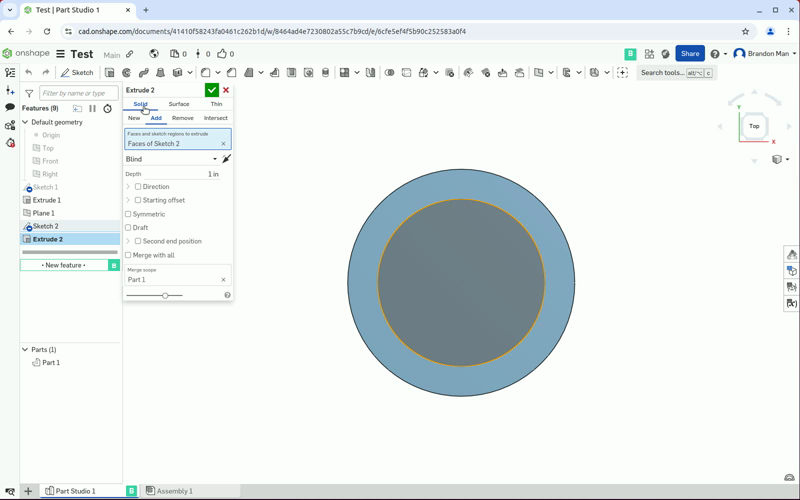
click(143, 106)
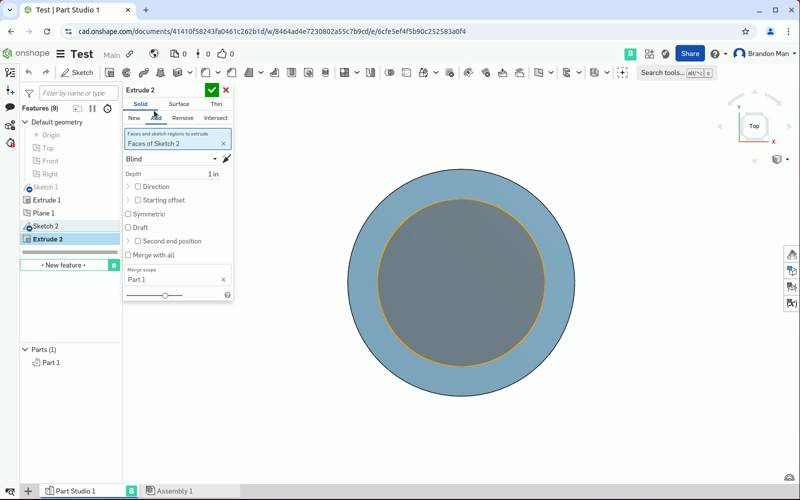
mouse_move(186, 120)
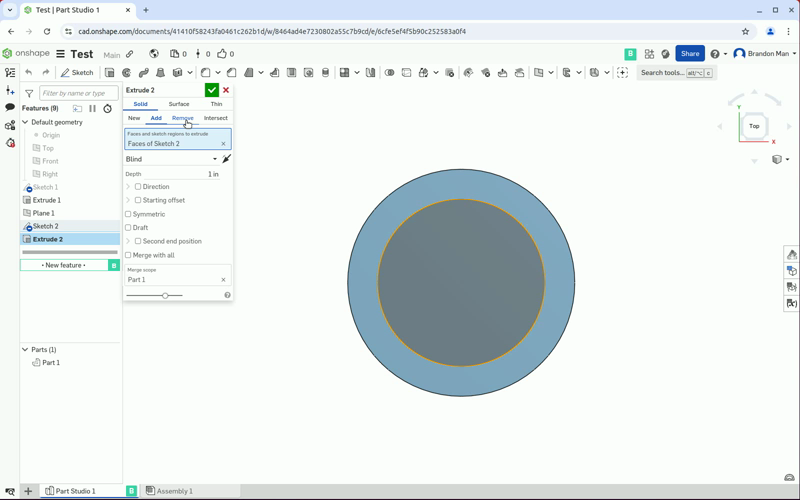
click(186, 120)
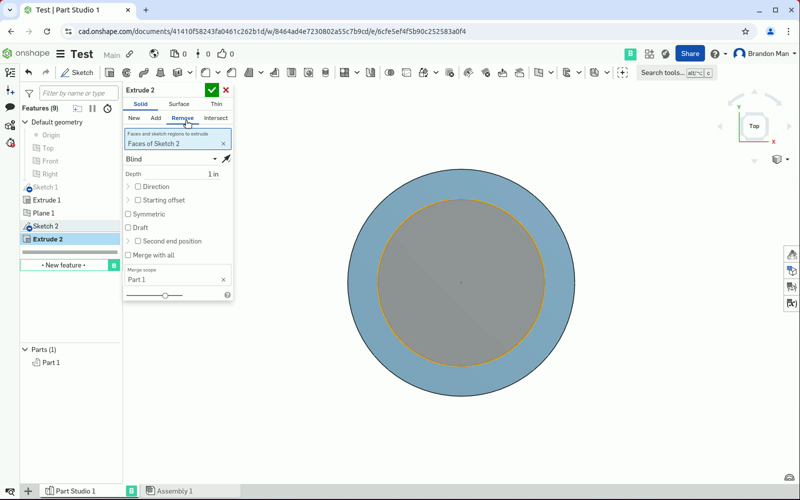
key(tab, 4)
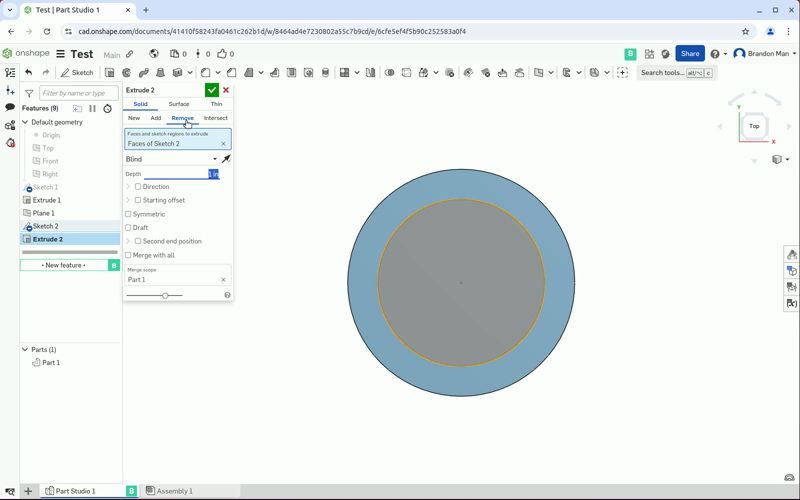
text(0.339)
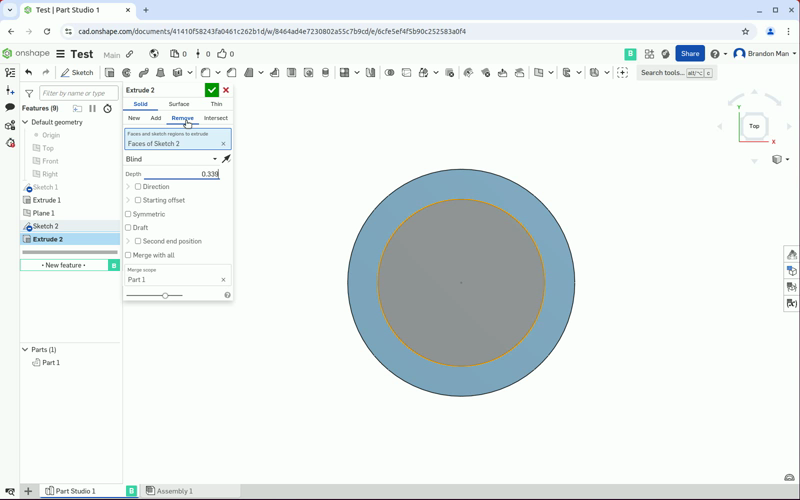
key(tab, 6)
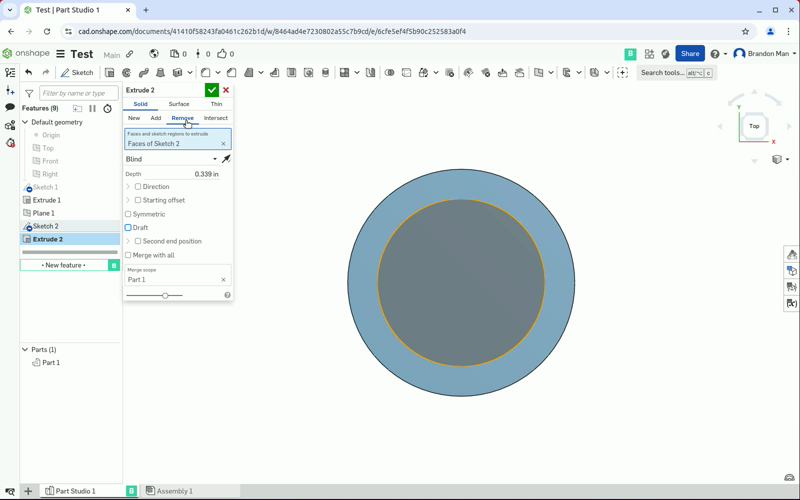
key(space)
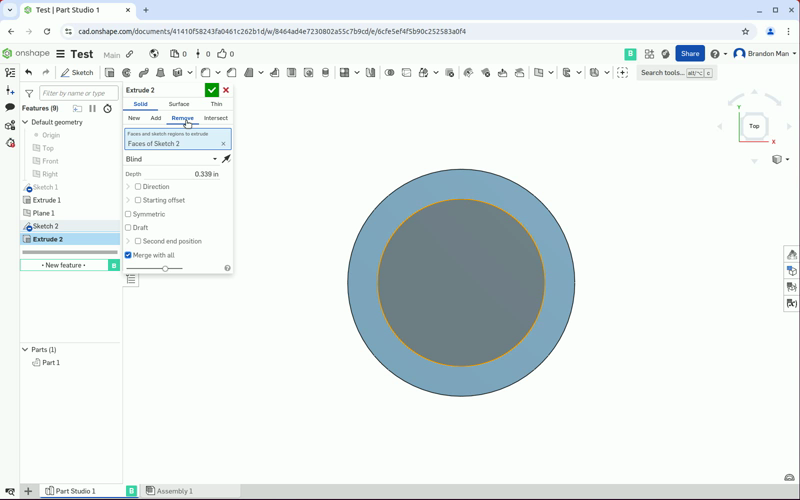
key(enter)
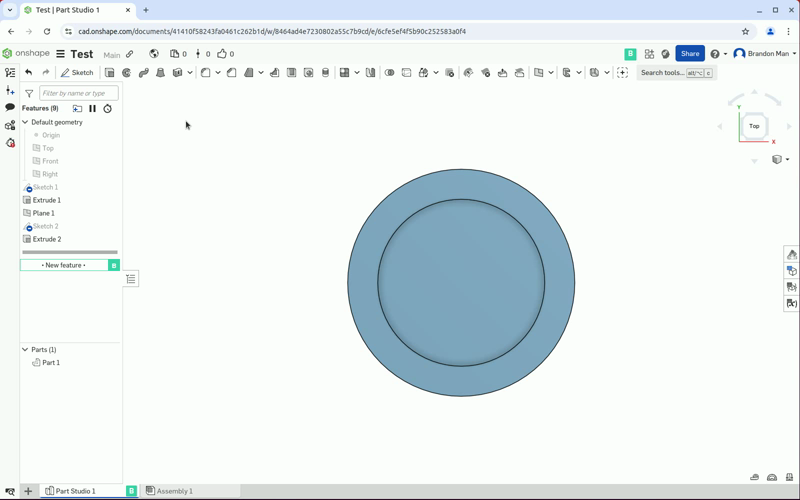
key(shift+h)
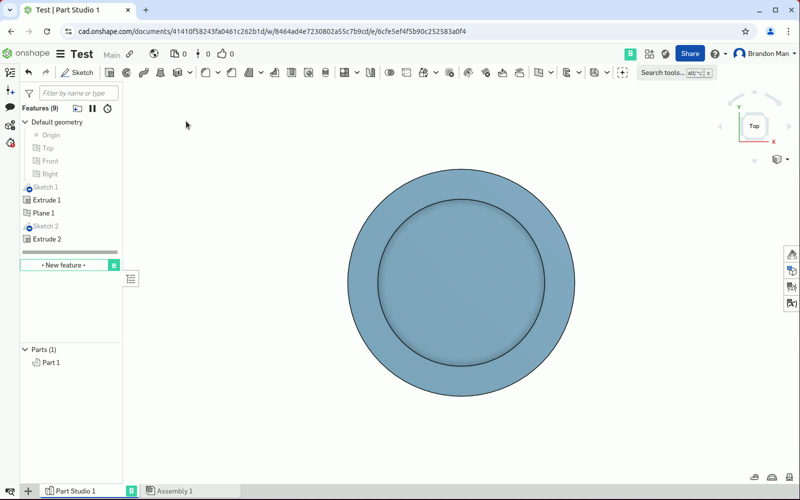
key(shift+h)
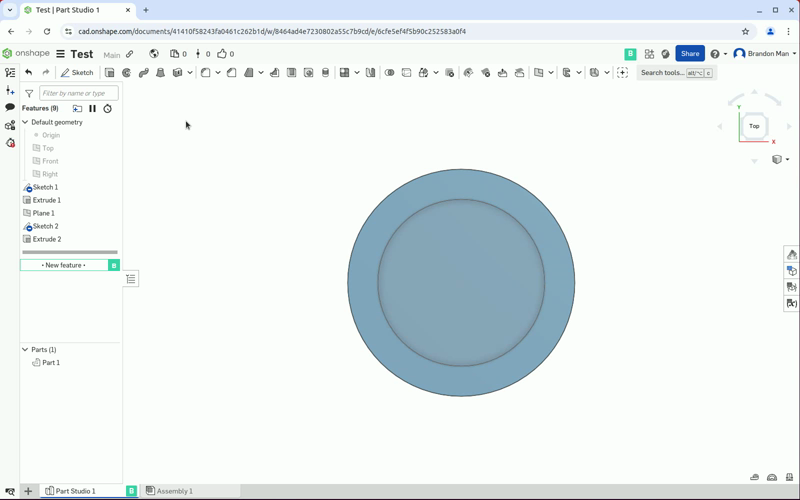
key(shift+7)
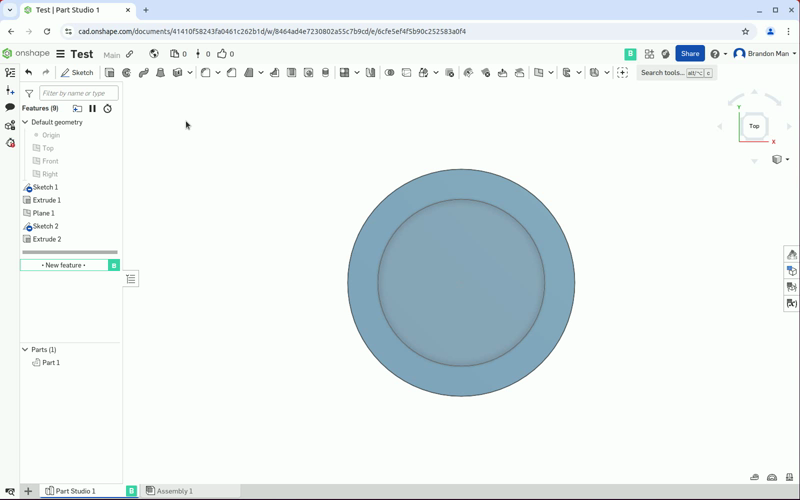
key(up, 3)
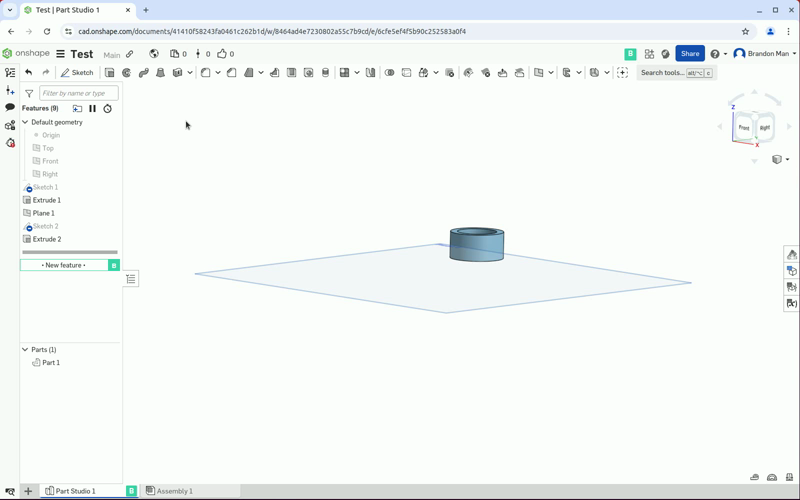
key(left, 3)
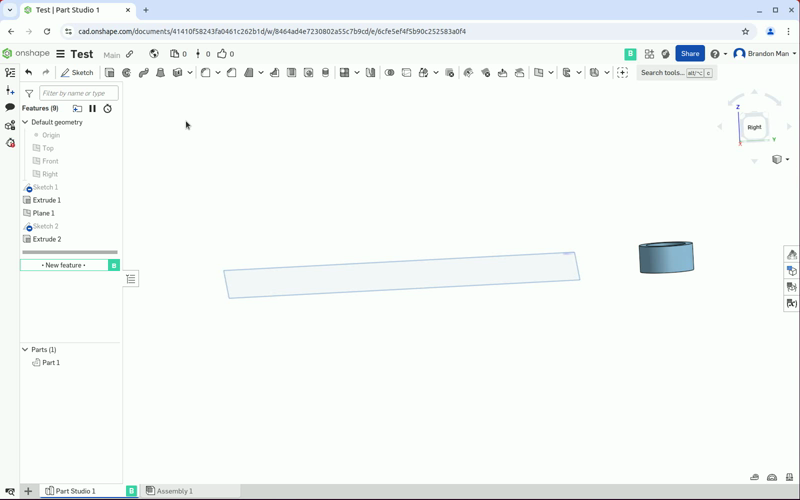
key(right, 3)
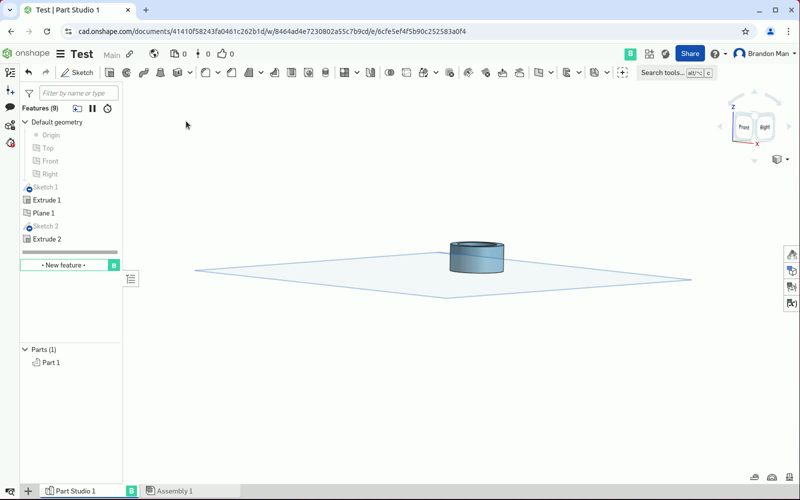
key(down, 3)
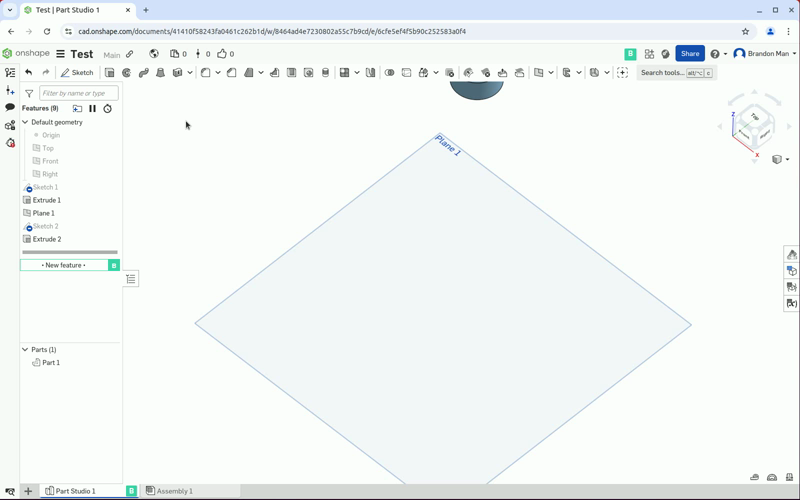
mouse_move(73, 189)
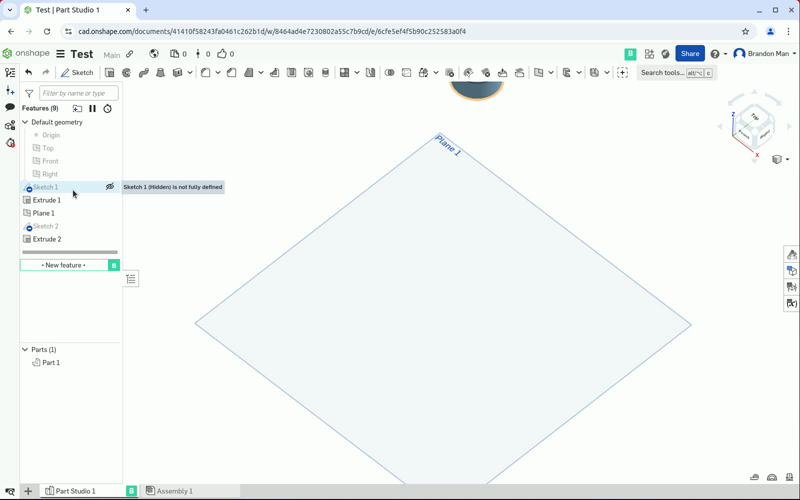
click(73, 189)